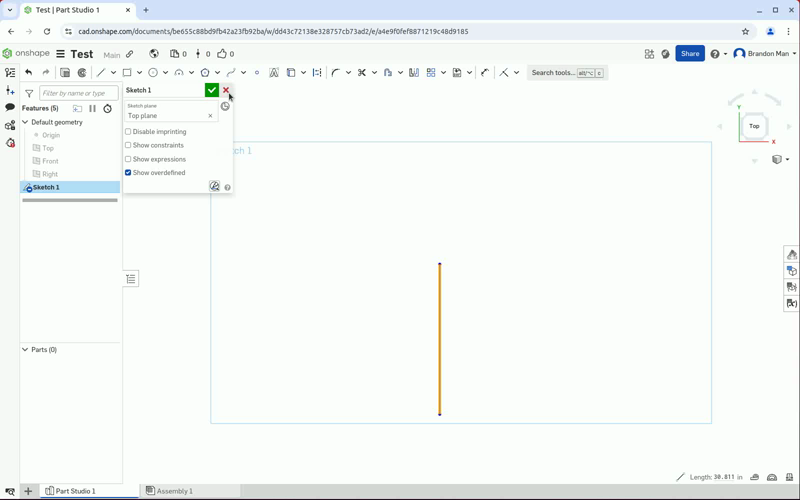
key(shift+h)
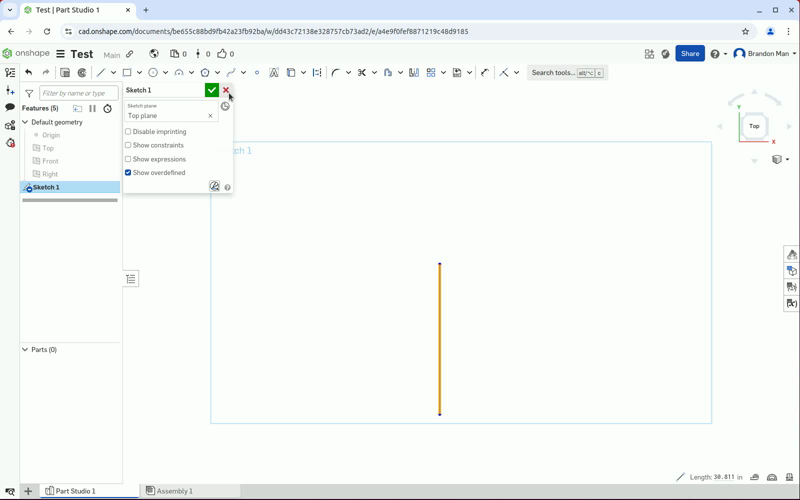
key(shift+s)
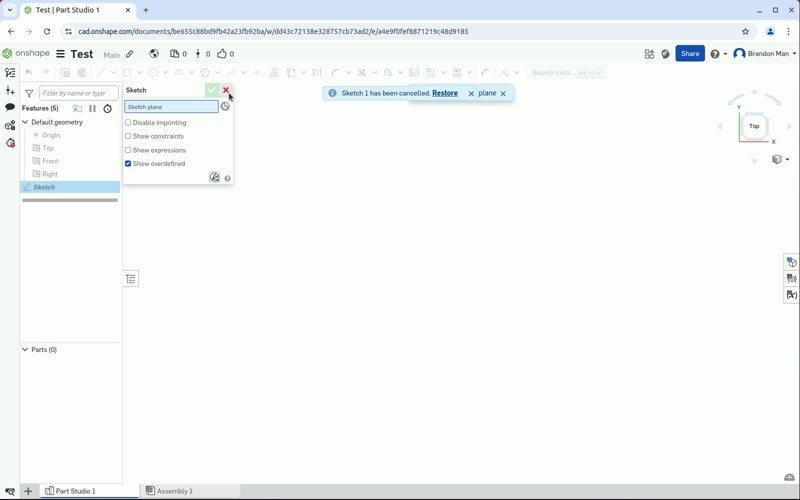
mouse_move(73, 150)
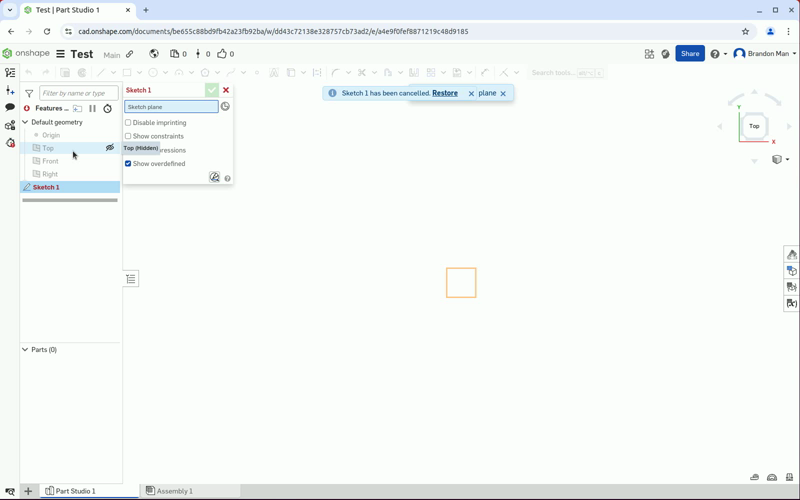
click(73, 150)
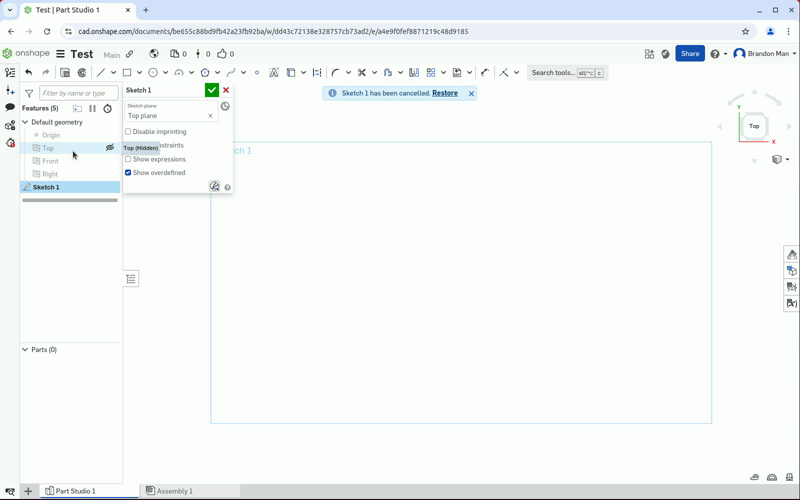
mouse_move(73, 352)
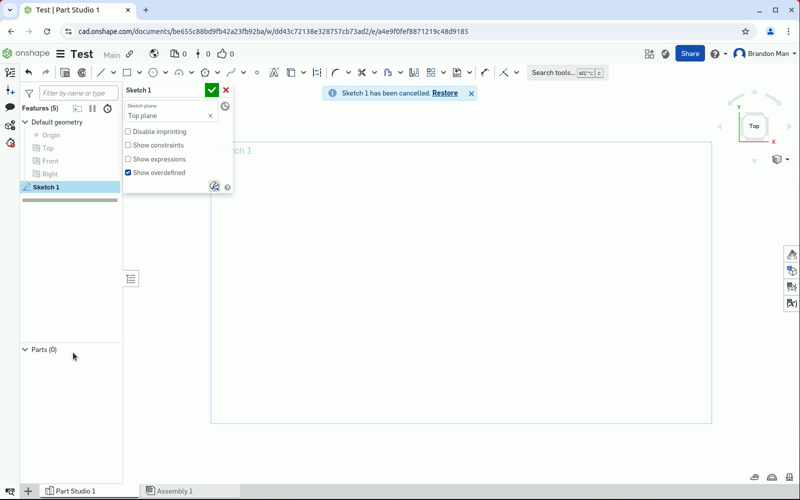
key(y)
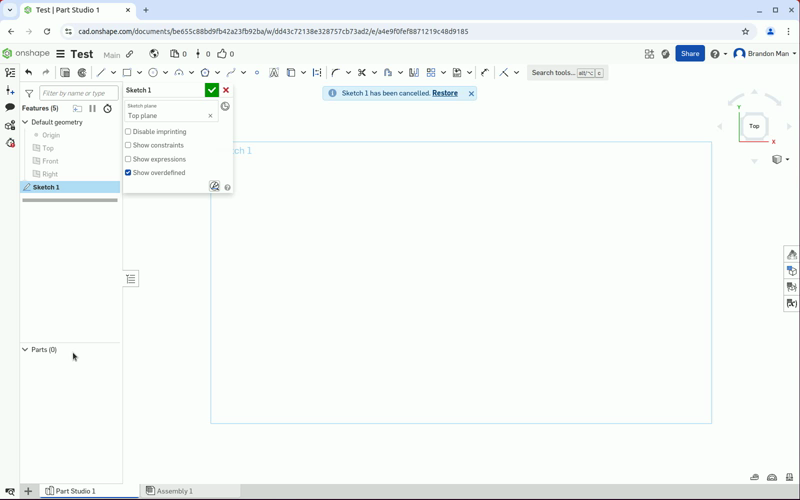
key(c)
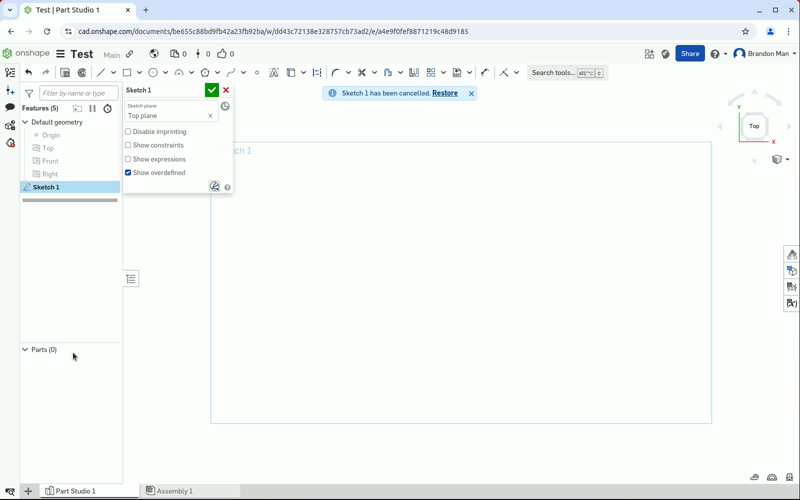
key_down(shift)
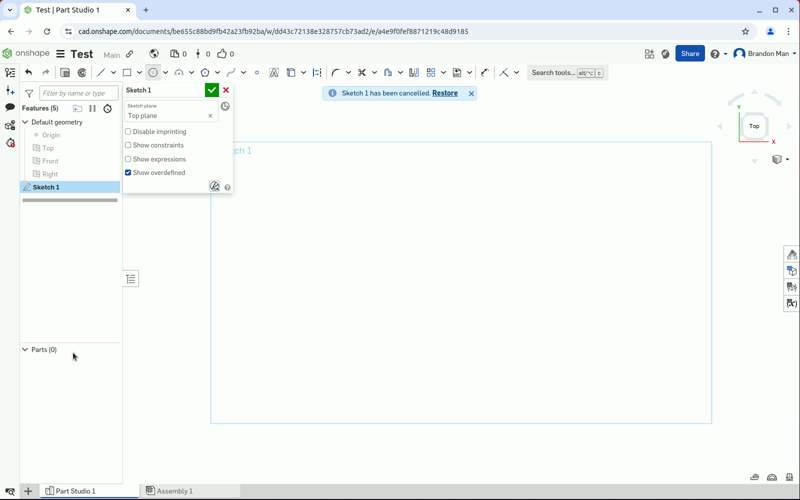
mouse_move(461, 282)
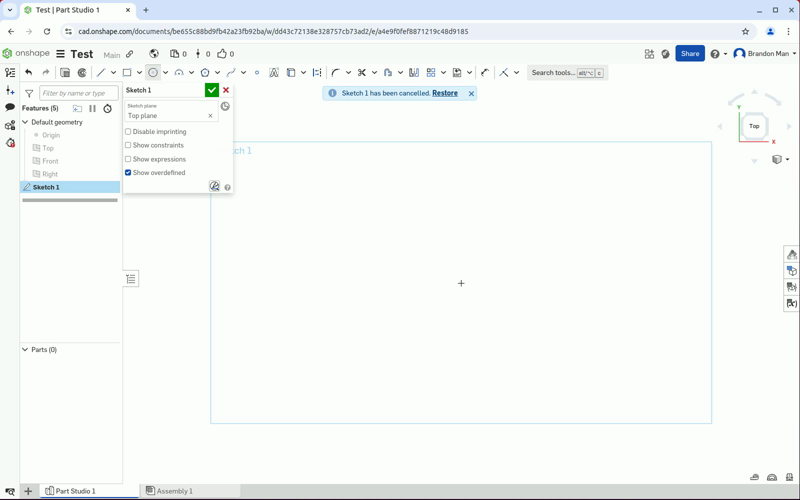
click(461, 282)
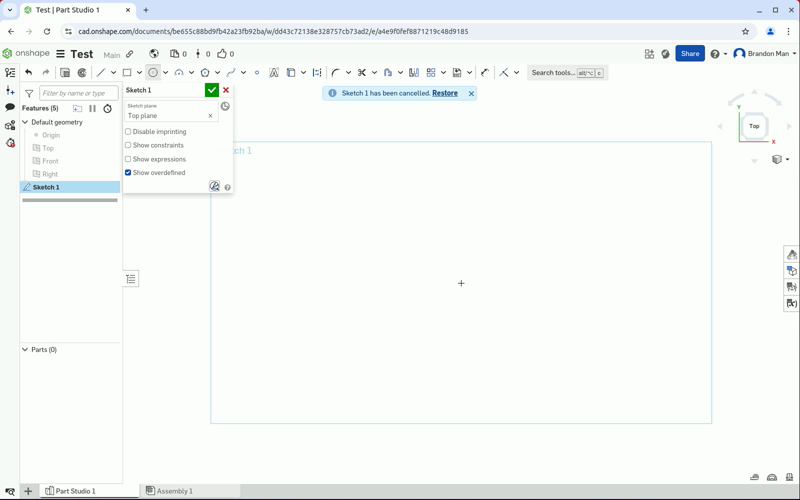
key_up(shift)
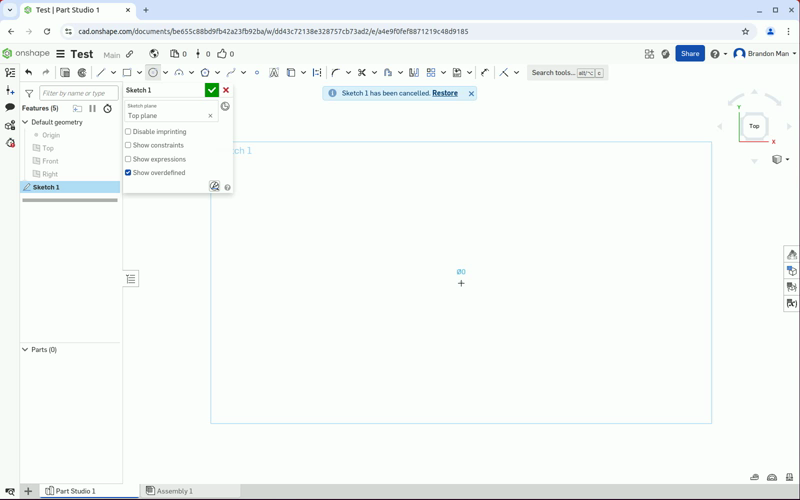
mouse_move(560, 282)
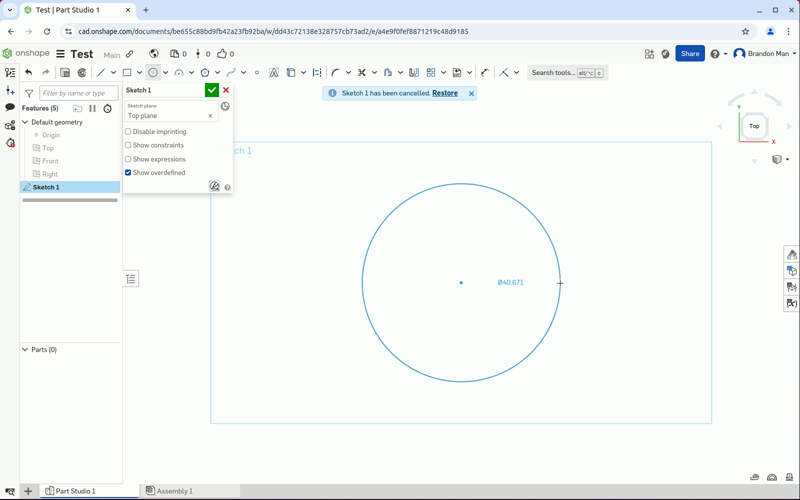
click(560, 282)
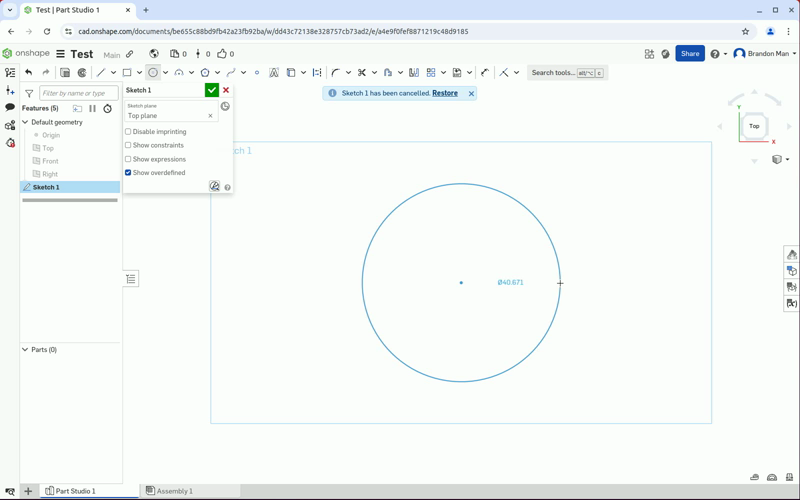
key(esc)
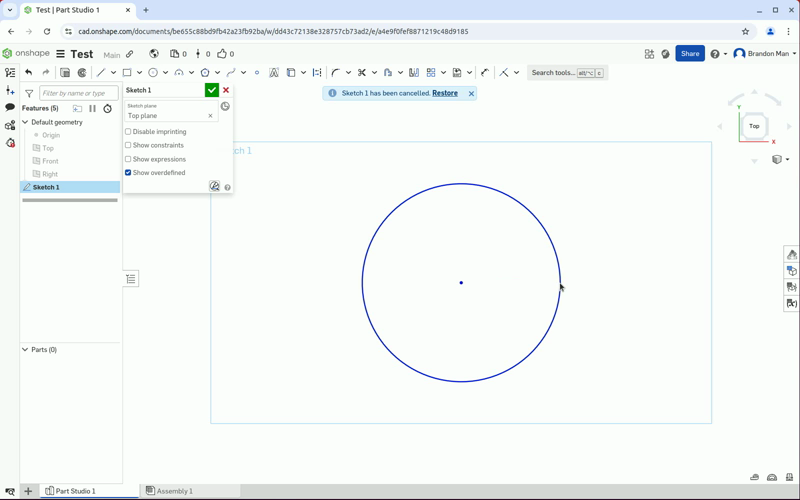
key(c)
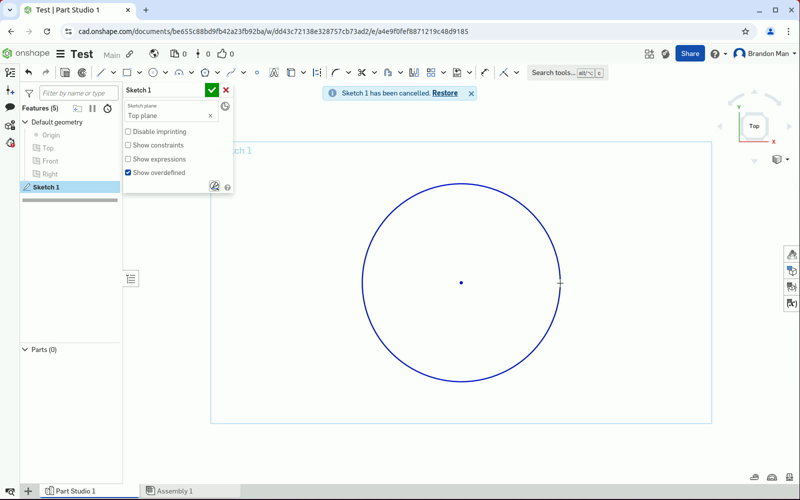
key_down(shift)
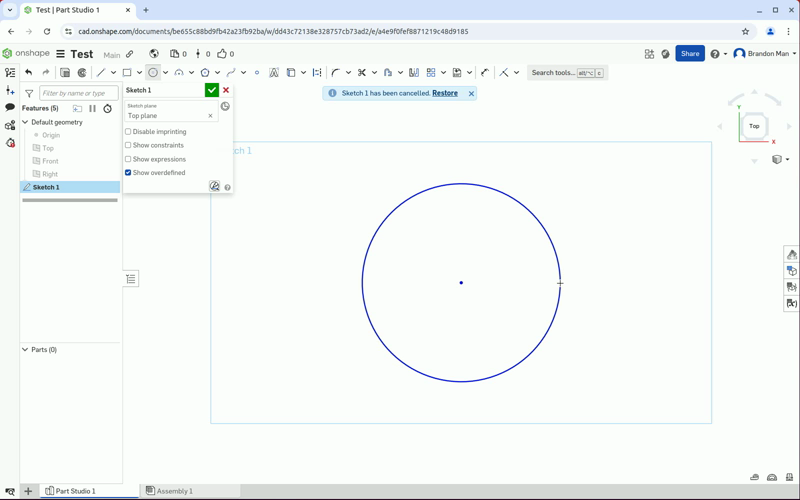
mouse_move(461, 282)
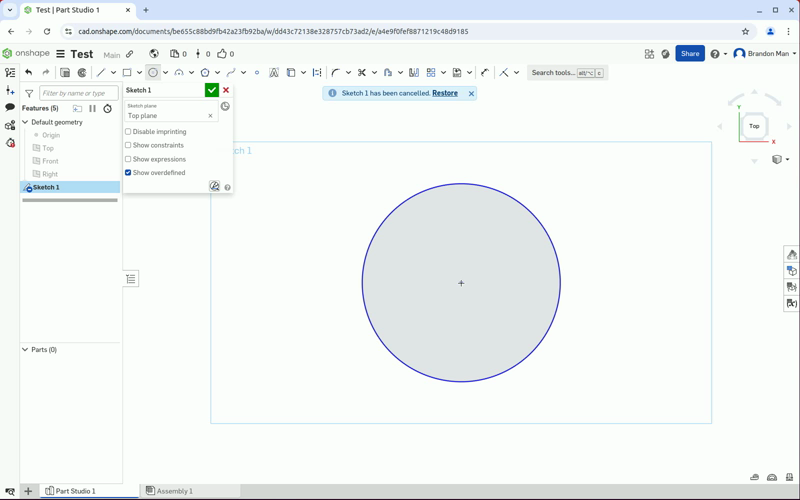
click(461, 282)
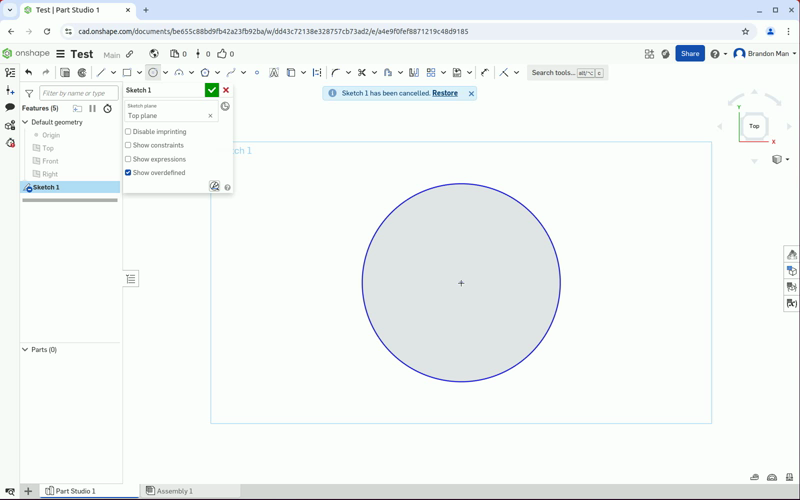
key_up(shift)
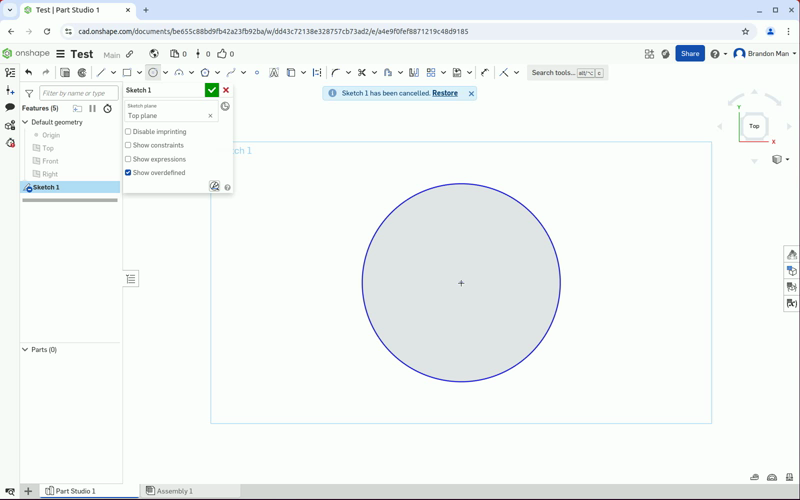
mouse_move(548, 282)
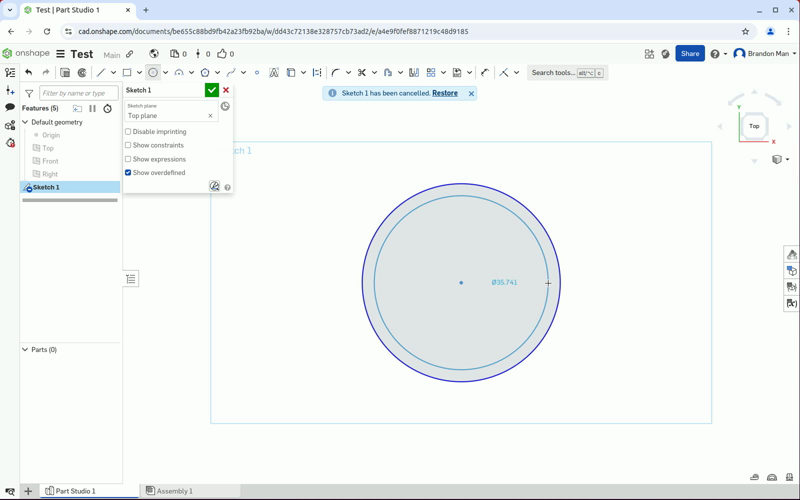
click(548, 282)
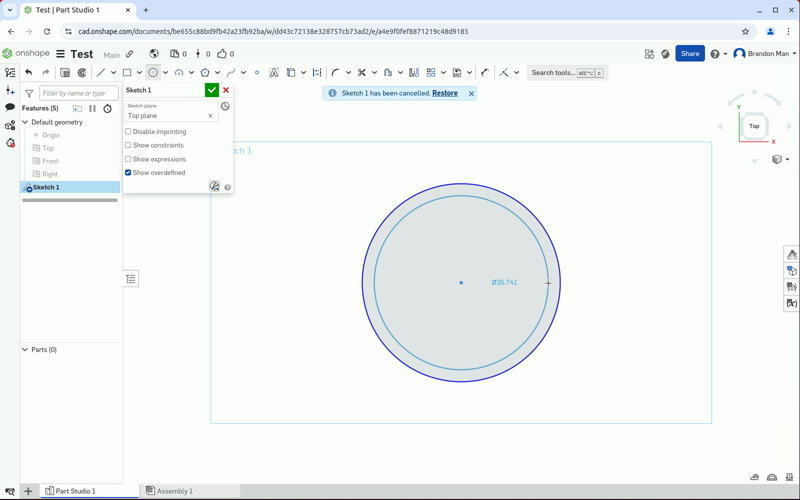
key(esc)
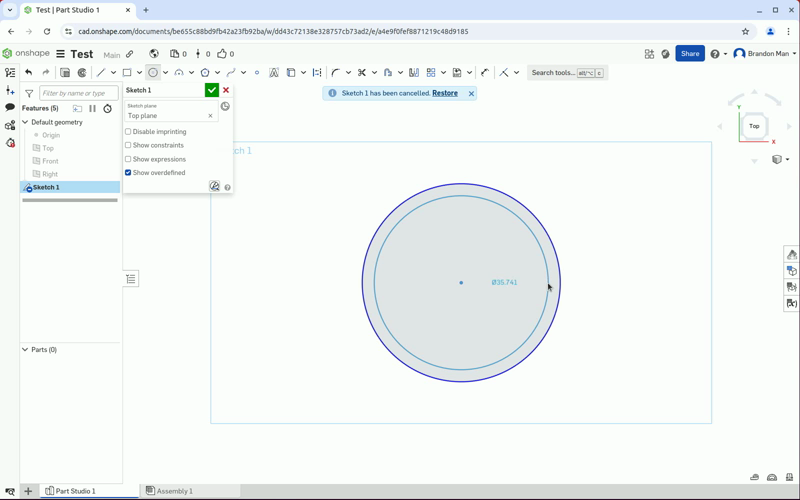
mouse_move(487, 194)
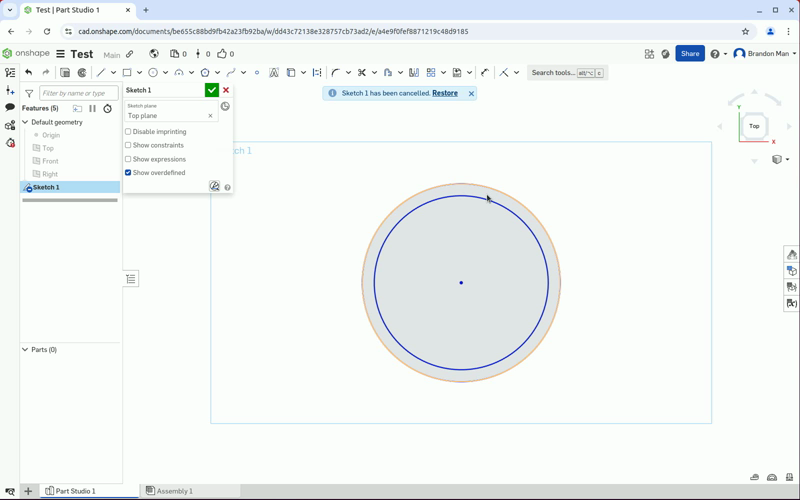
click(487, 194)
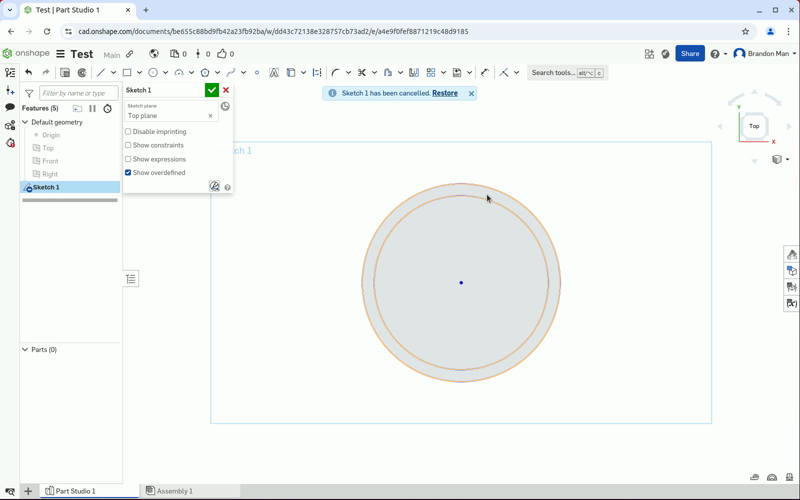
mouse_move(73, 352)
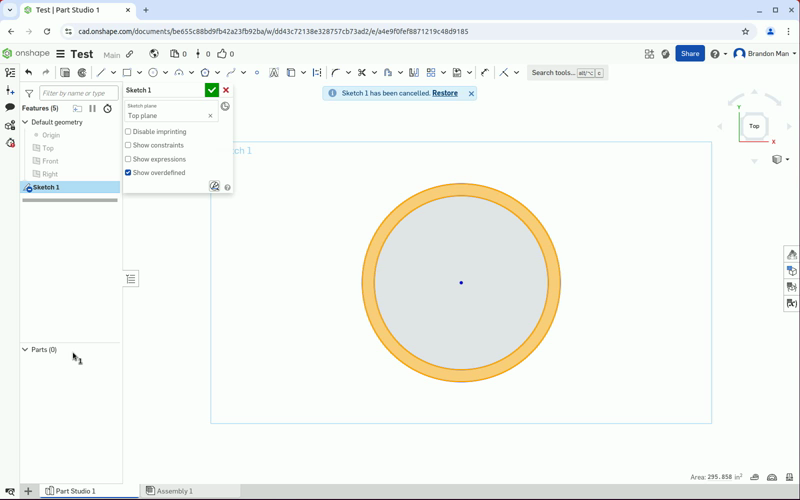
key(shift+y)
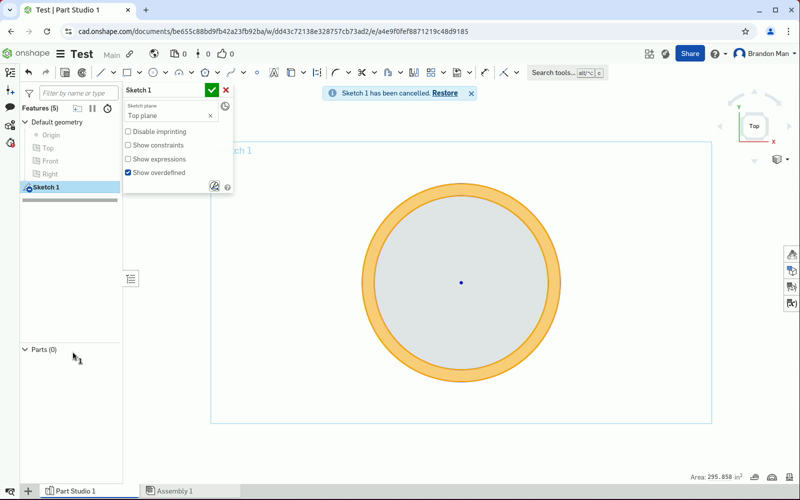
key(shift+e)
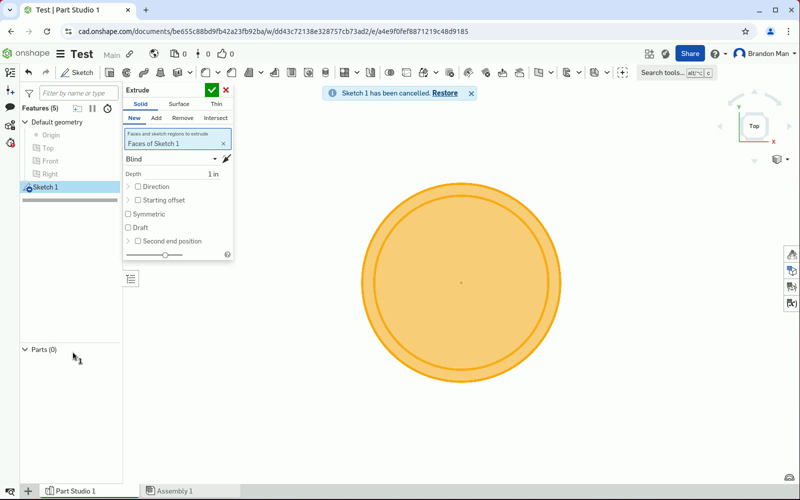
mouse_move(143, 106)
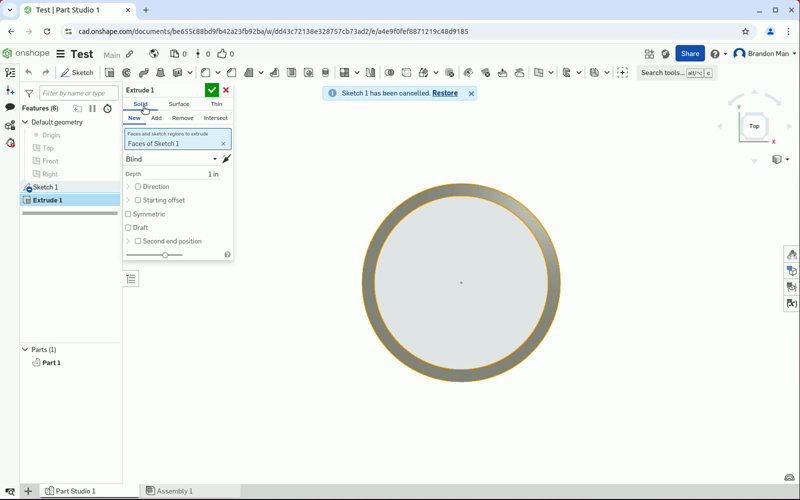
click(143, 106)
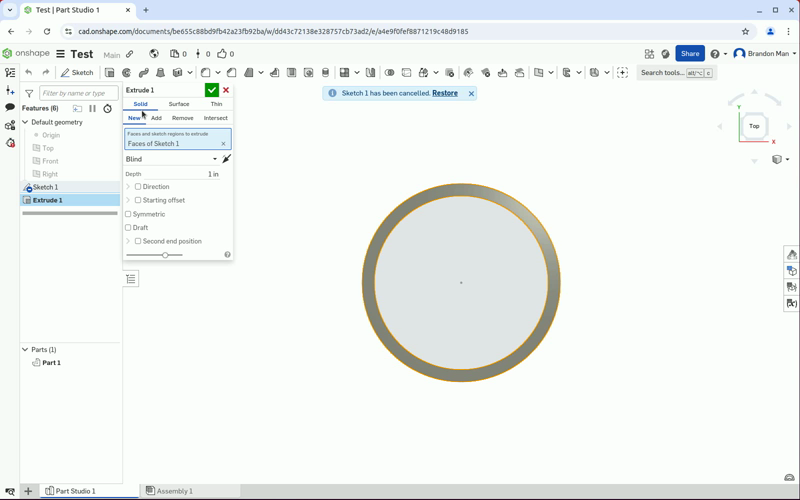
mouse_move(137, 120)
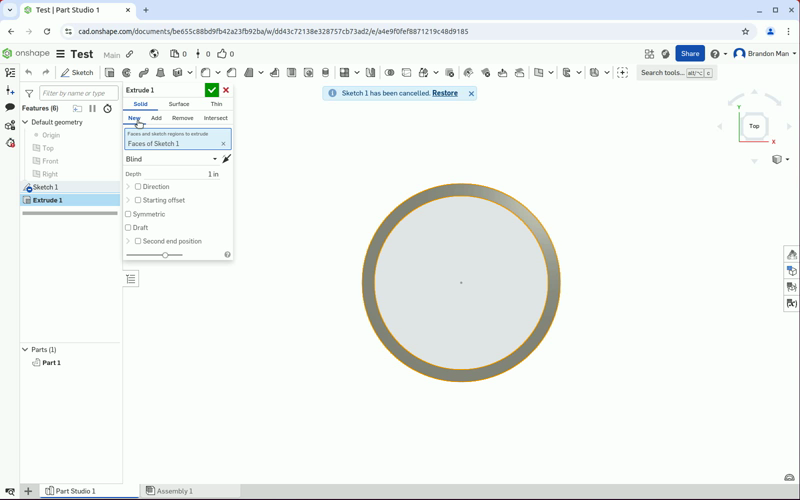
click(137, 120)
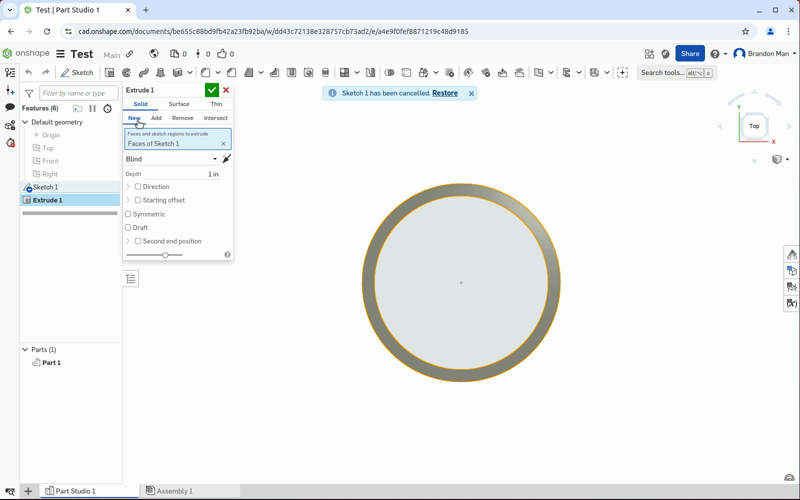
key(tab, 4)
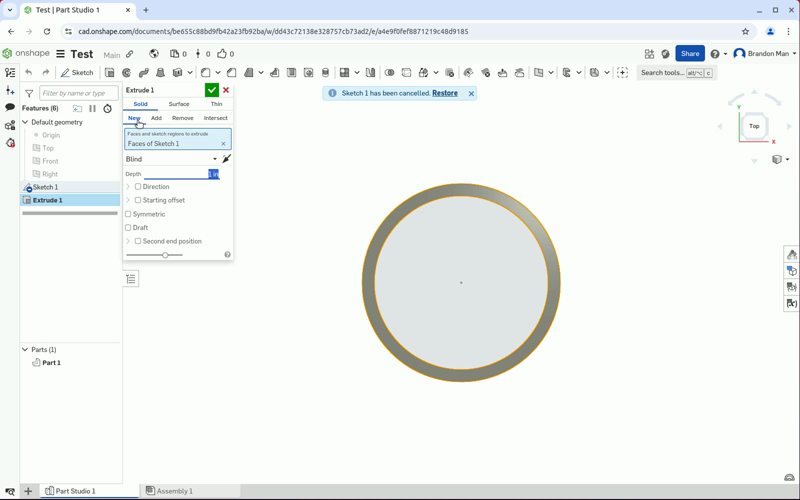
text(11.554)
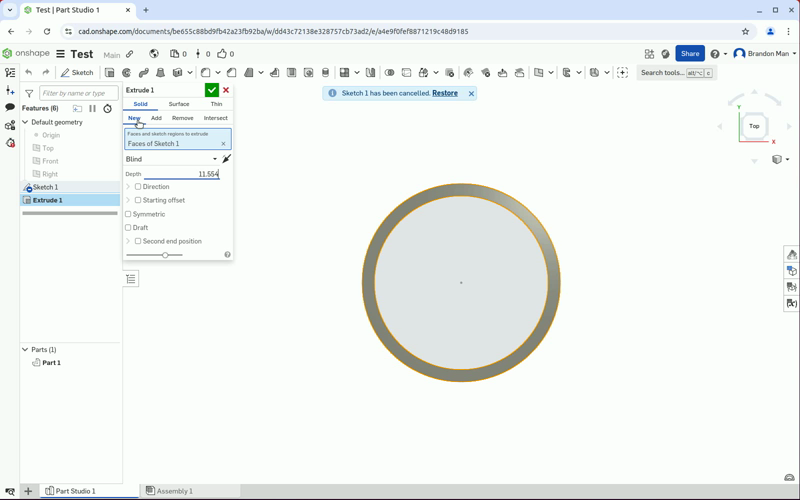
key(enter)
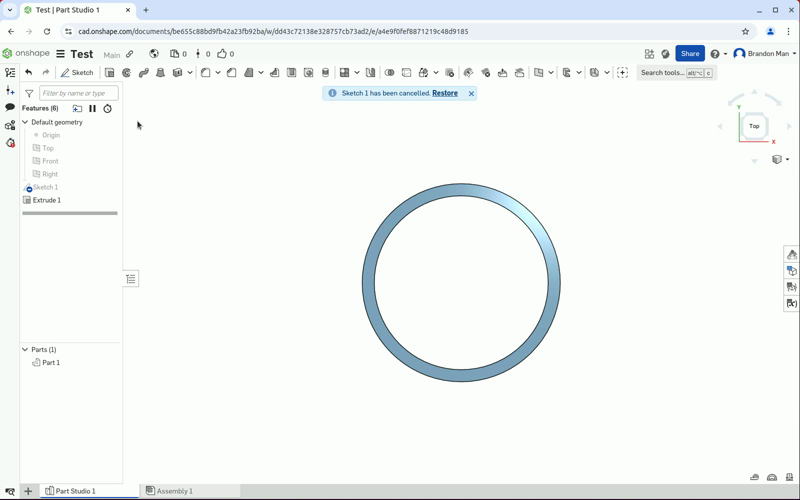
key(shift+h)
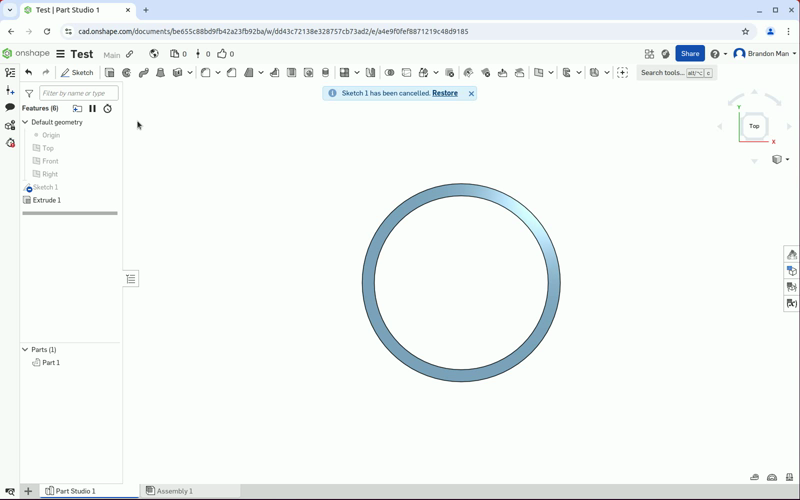
key(shift+h)
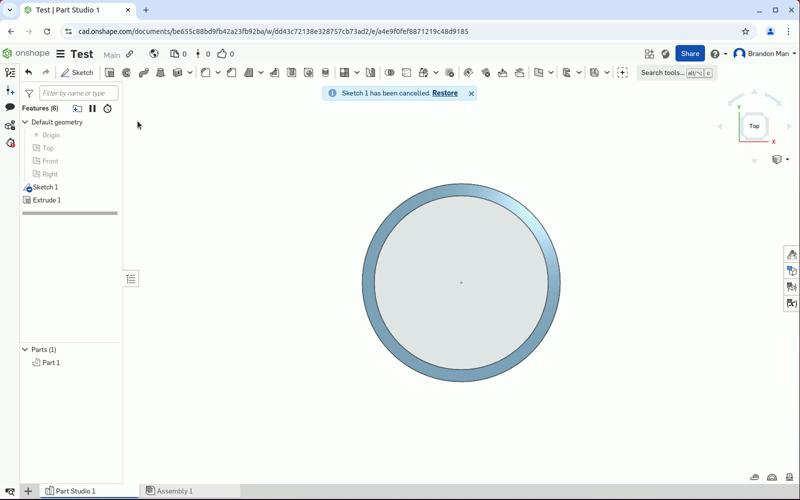
mouse_move(73, 189)
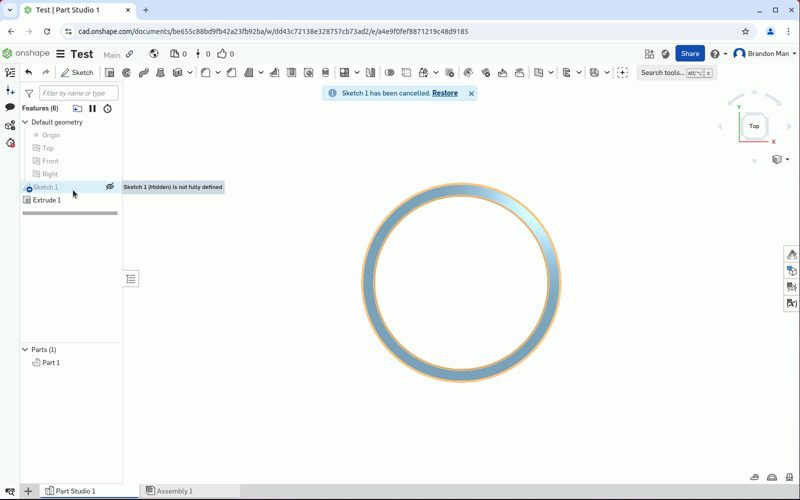
click(73, 189)
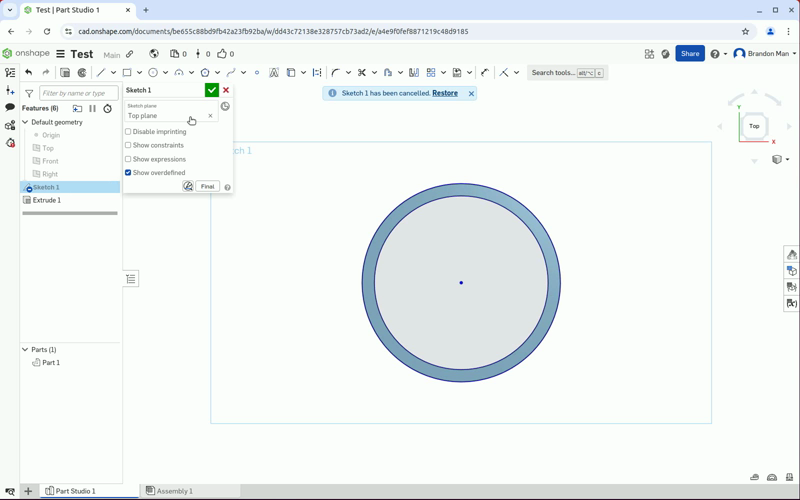
mouse_move(229, 92)
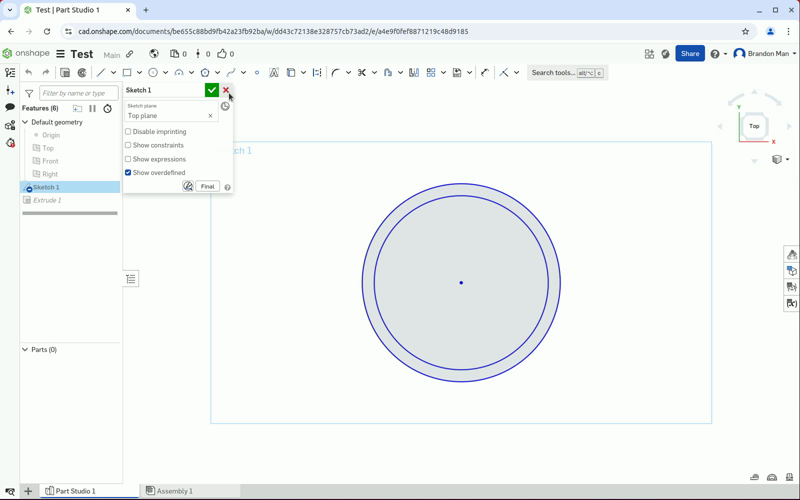
click(229, 92)
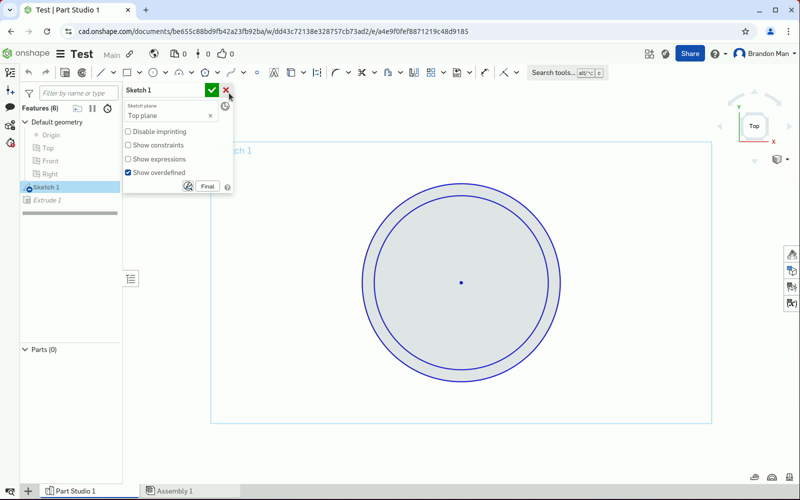
key(shift+s)
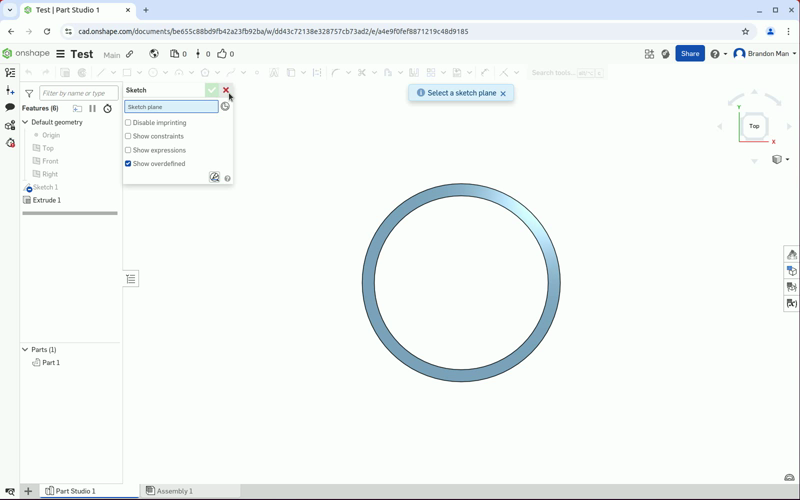
mouse_move(73, 150)
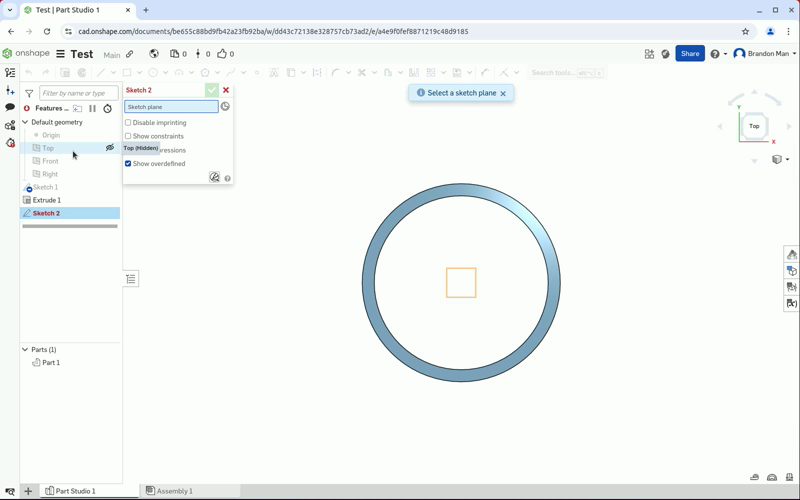
click(73, 150)
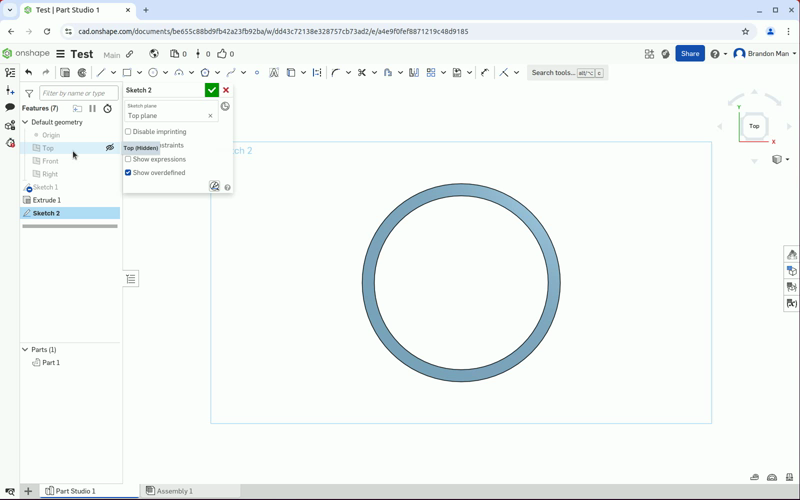
mouse_move(73, 352)
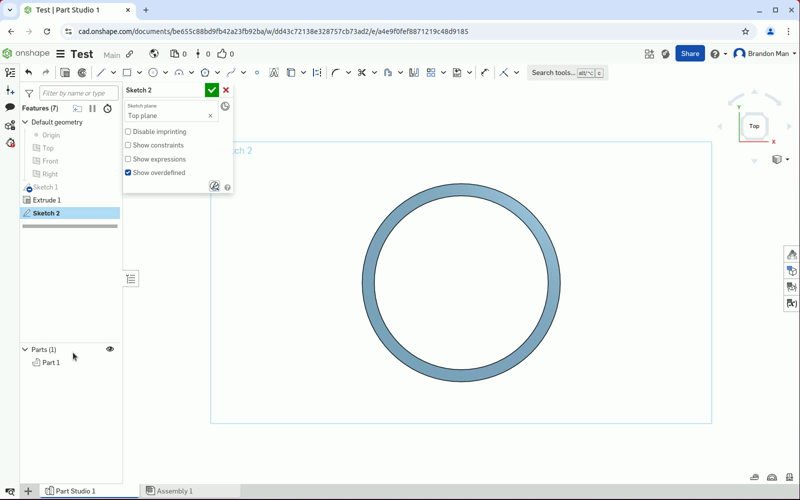
key(y)
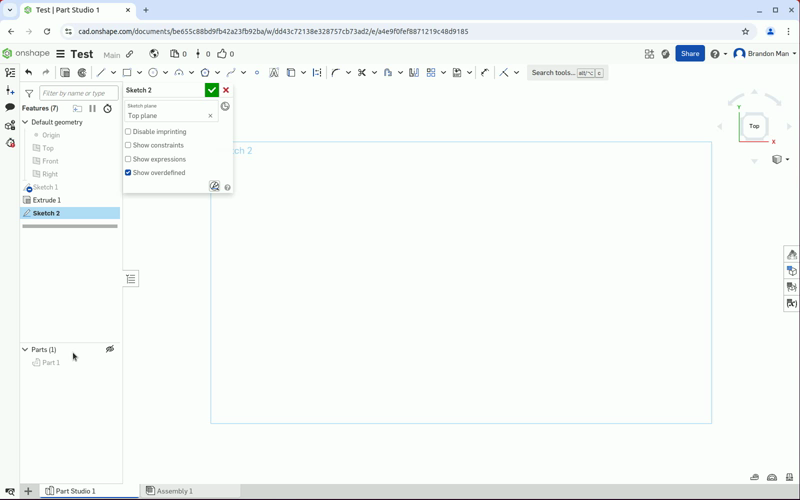
key(c)
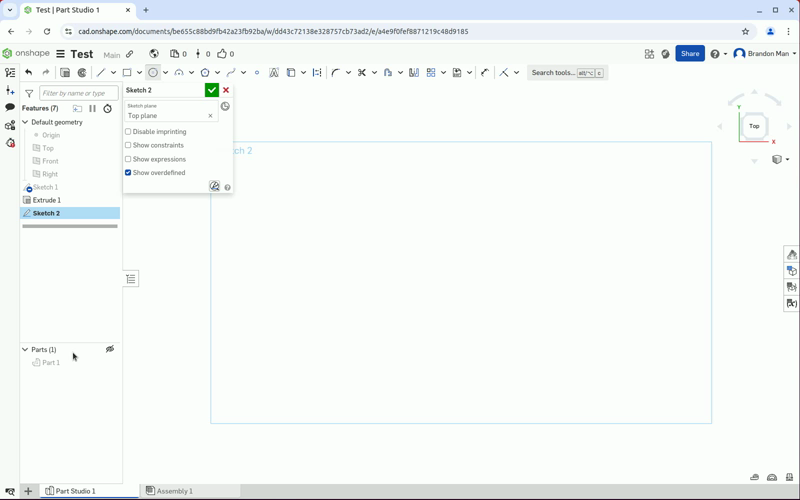
key_down(shift)
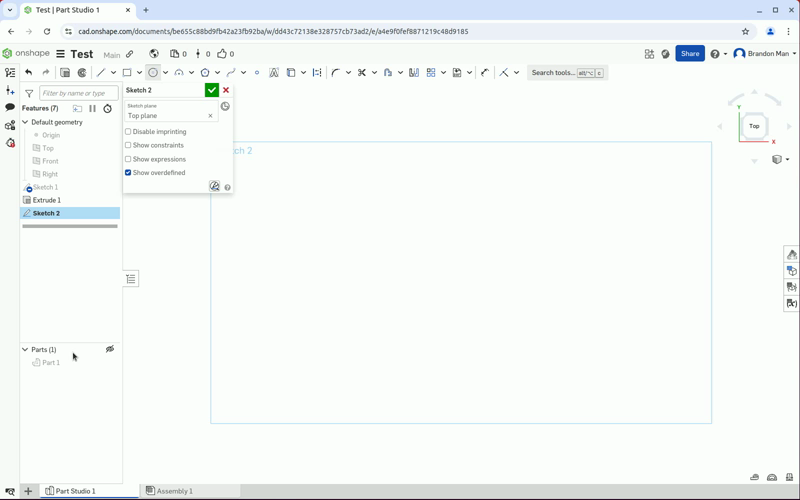
mouse_move(461, 282)
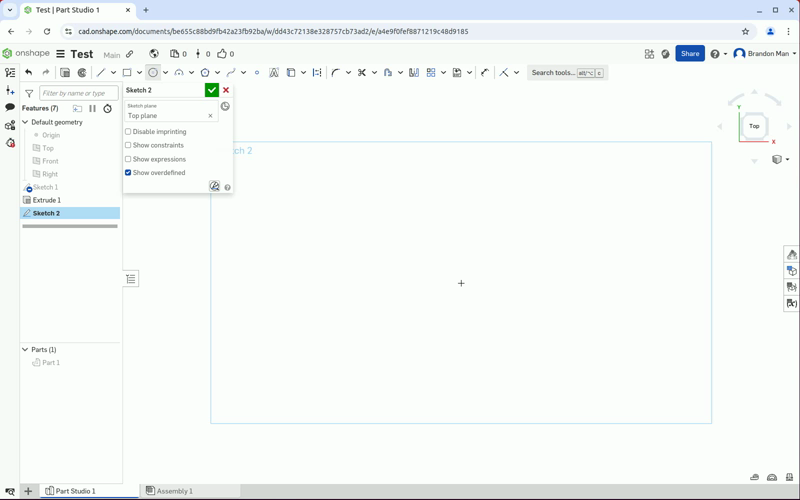
click(461, 282)
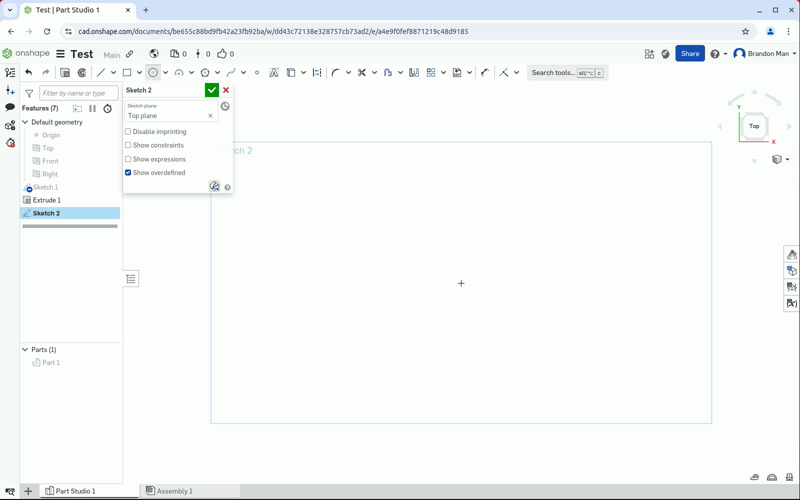
key_up(shift)
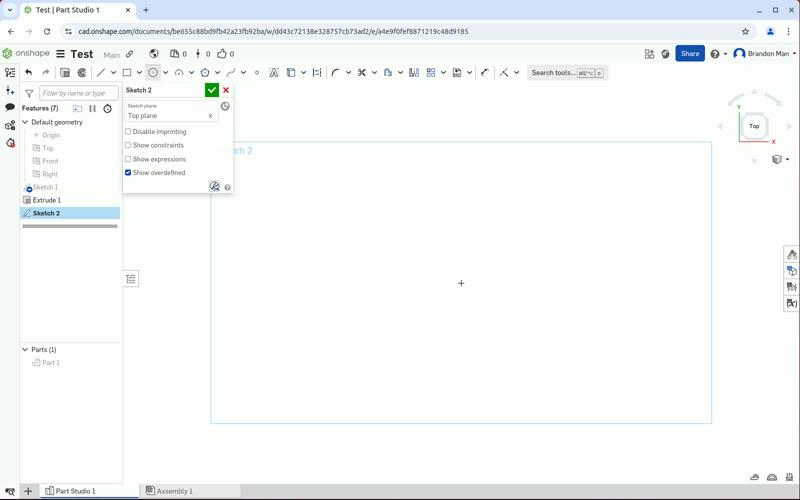
mouse_move(574, 282)
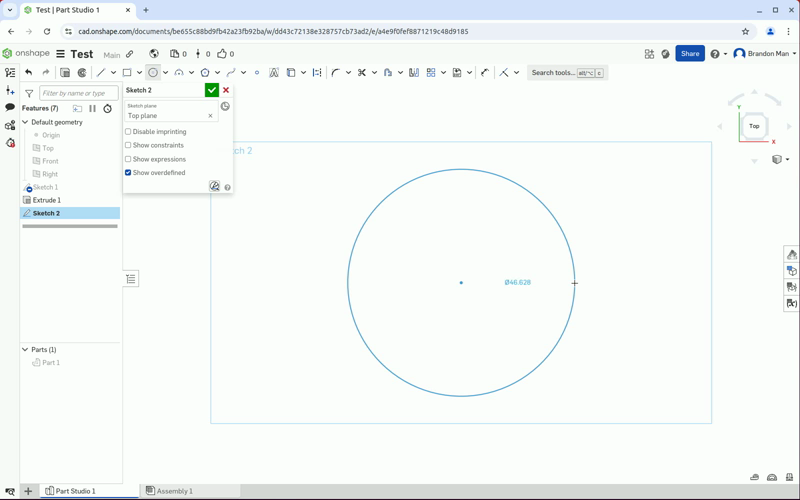
click(574, 282)
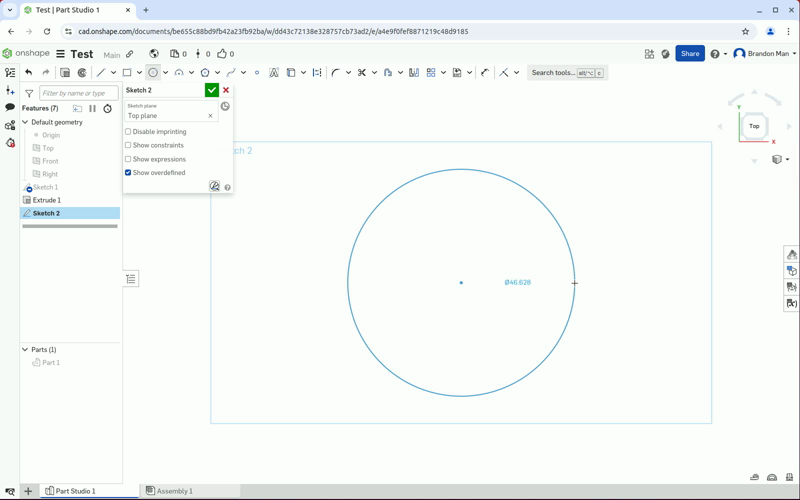
key(esc)
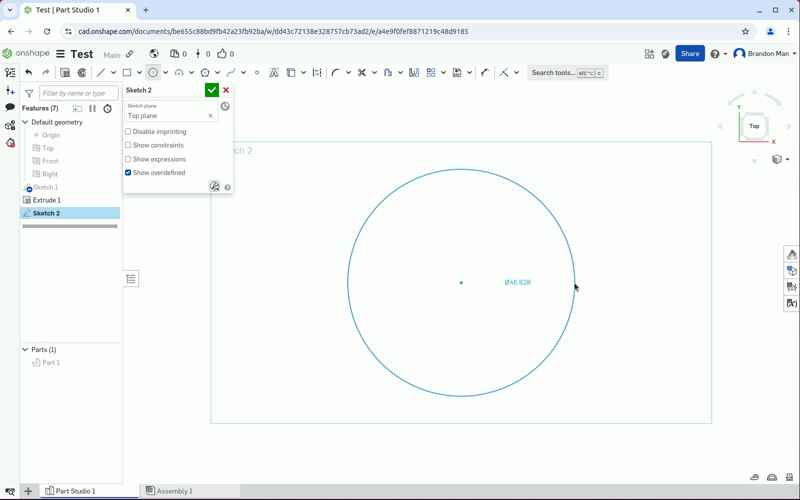
key(c)
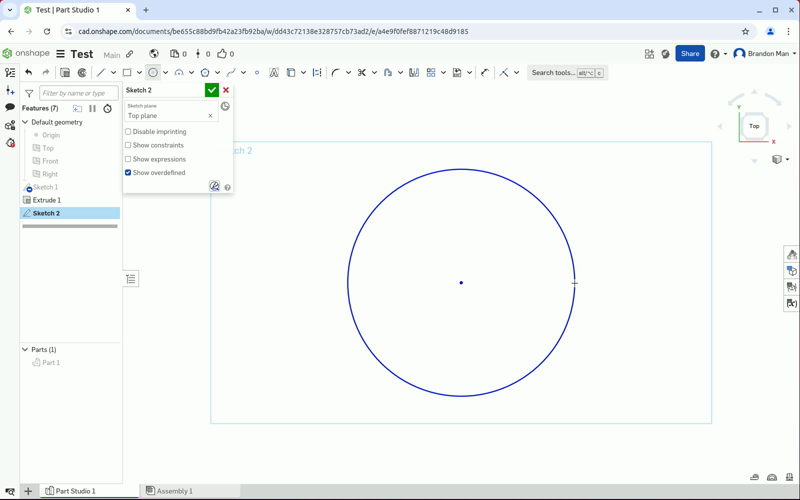
key_down(shift)
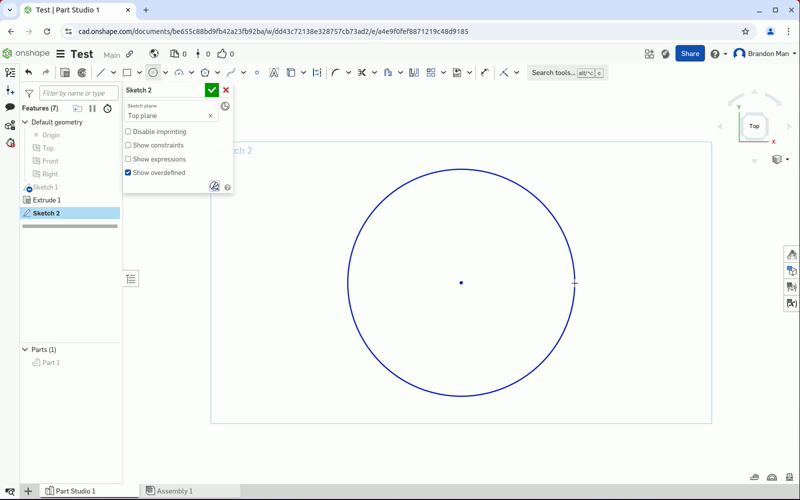
mouse_move(461, 282)
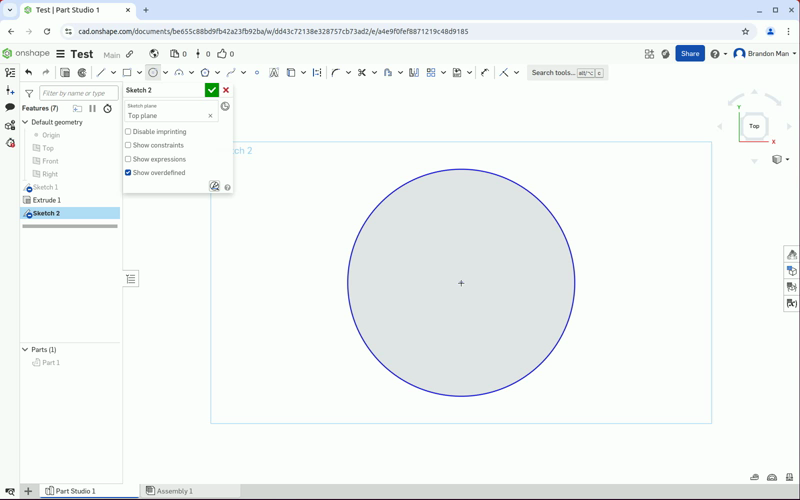
click(461, 282)
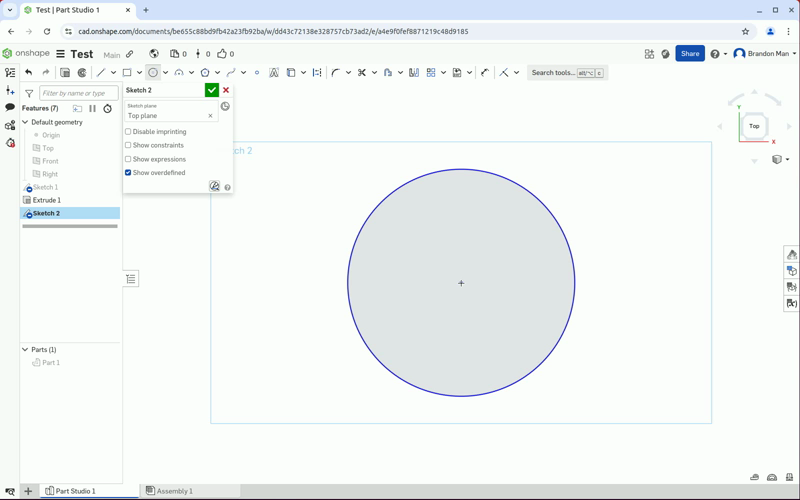
key_up(shift)
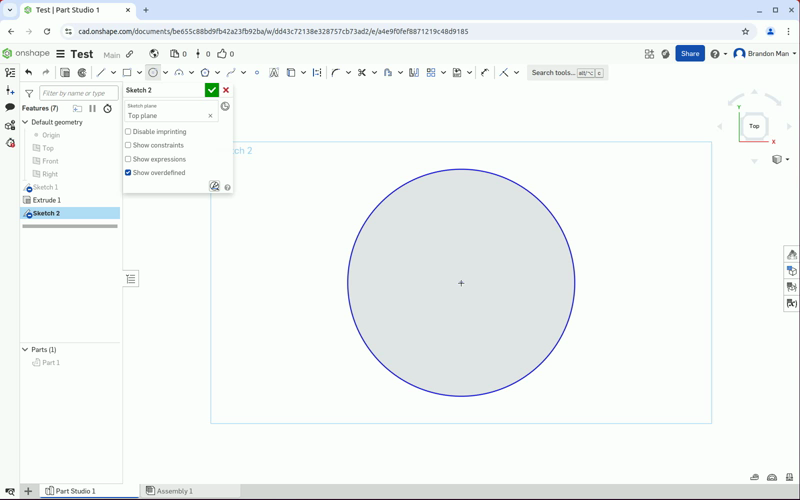
mouse_move(560, 282)
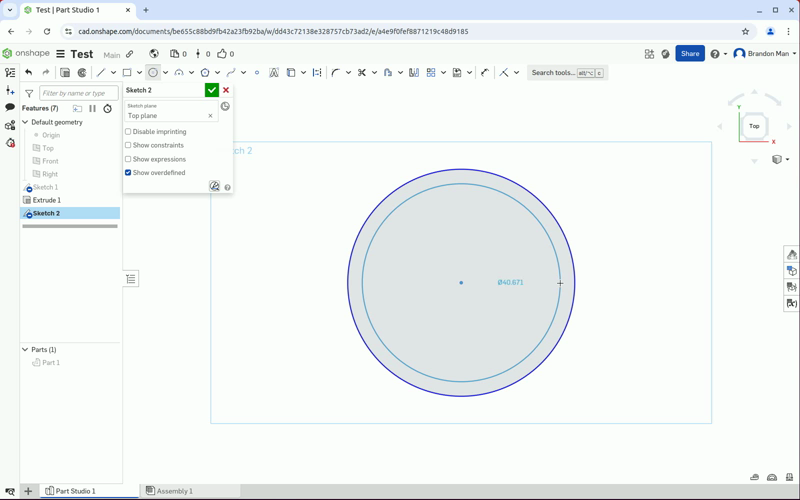
click(560, 282)
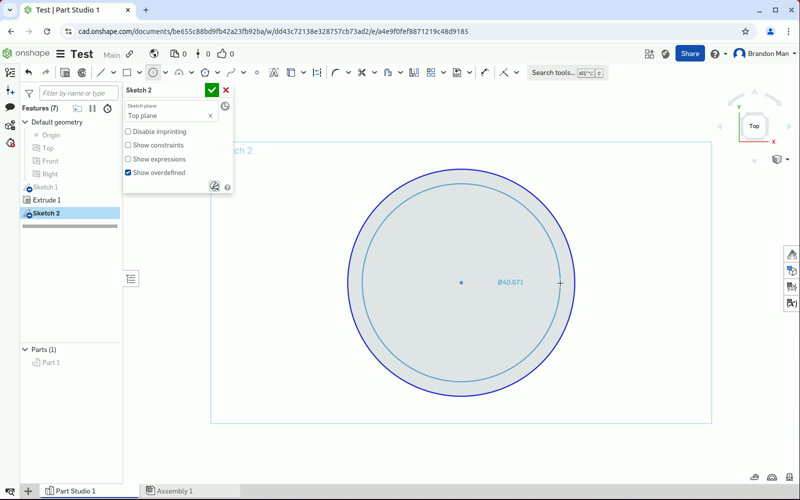
key(esc)
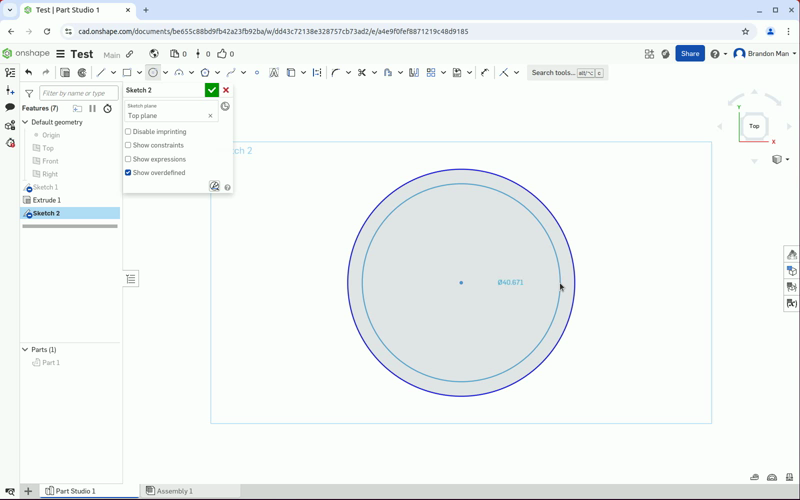
mouse_move(481, 178)
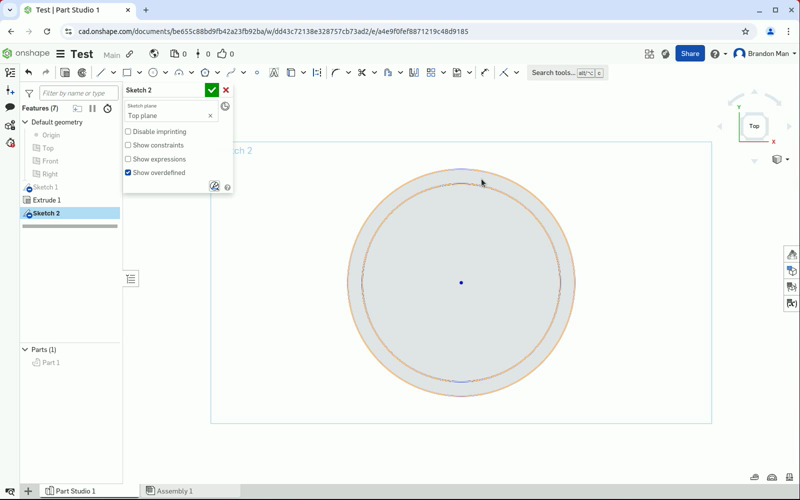
click(481, 178)
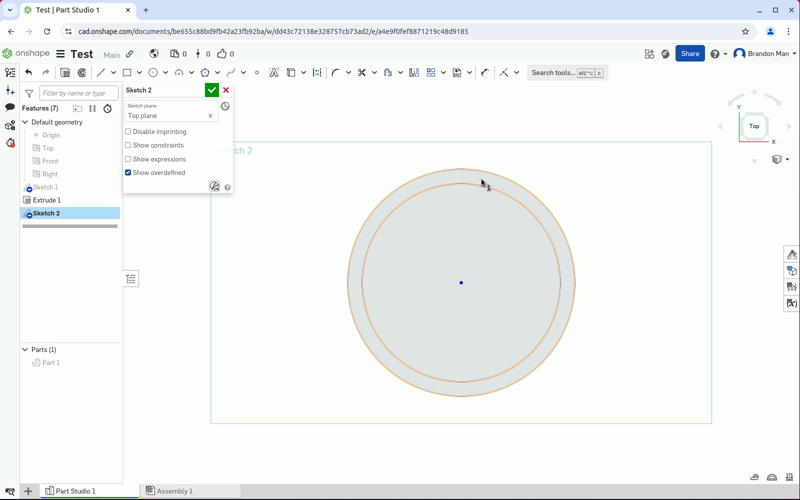
mouse_move(73, 352)
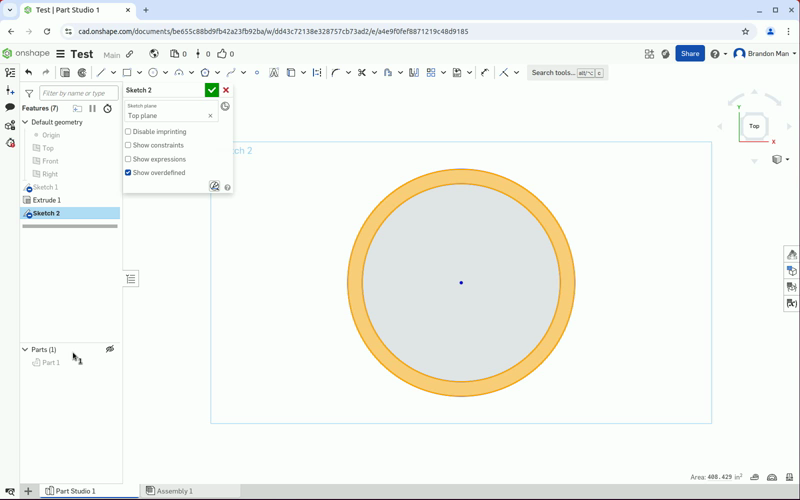
key(shift+y)
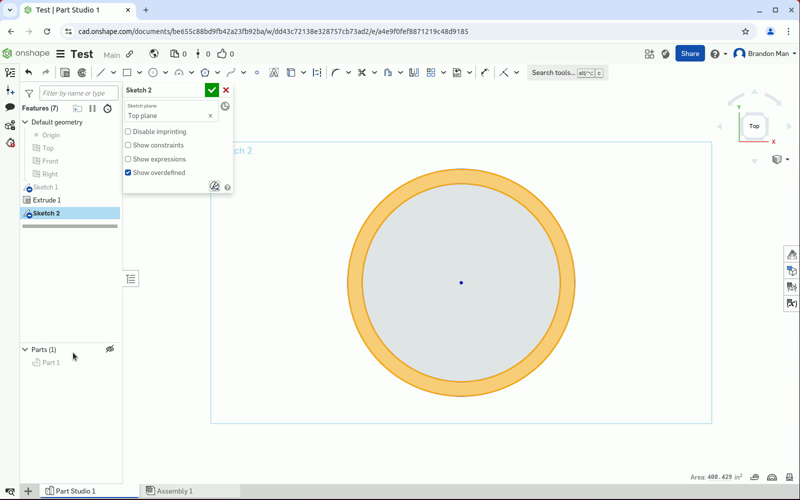
key(shift+e)
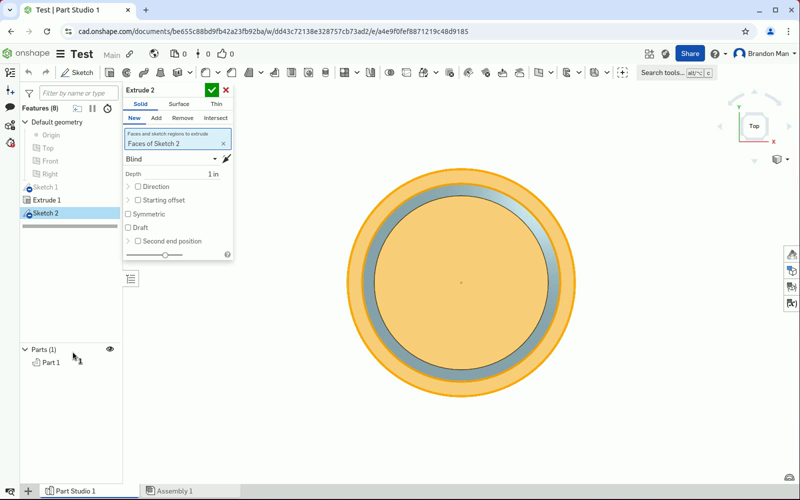
mouse_move(143, 106)
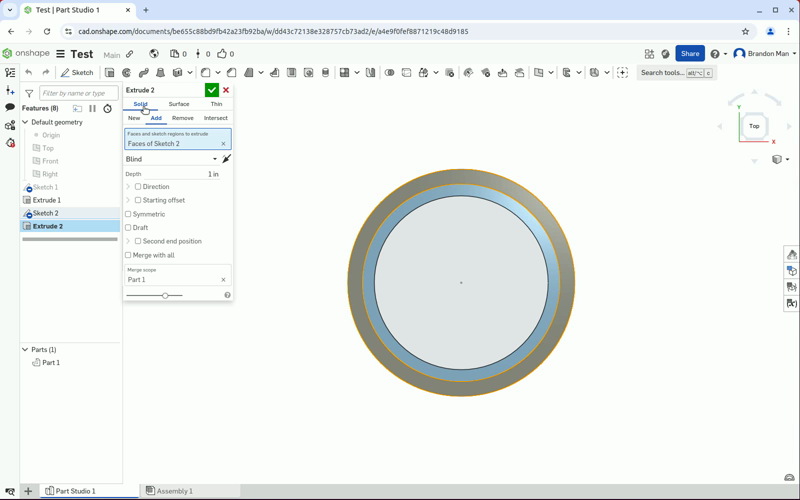
click(143, 106)
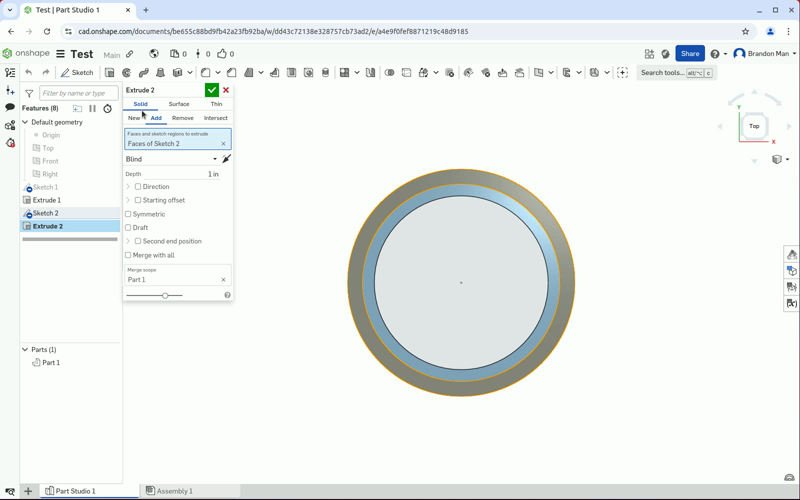
mouse_move(137, 120)
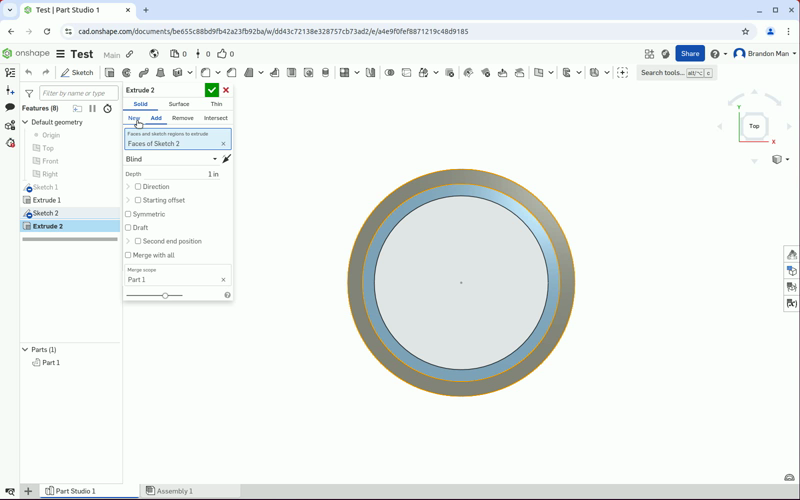
click(137, 120)
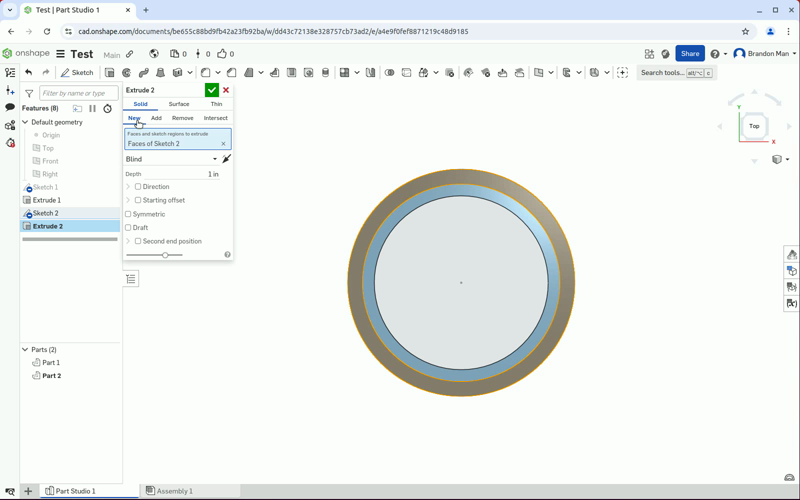
key(tab, 4)
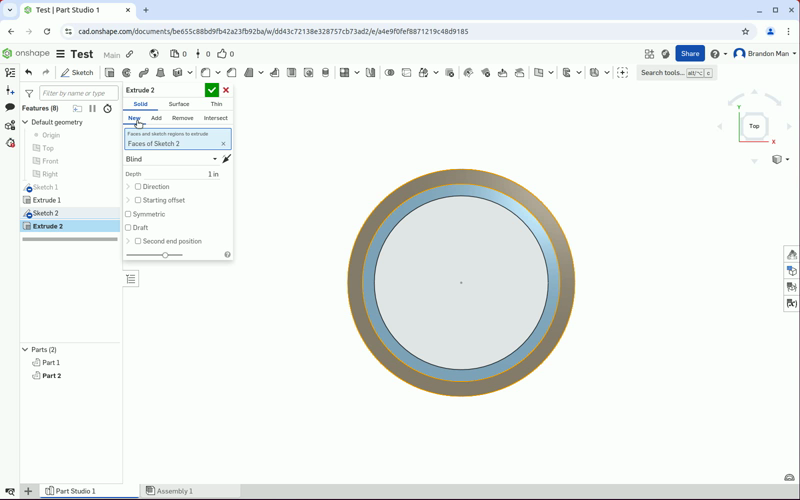
text(20.701)
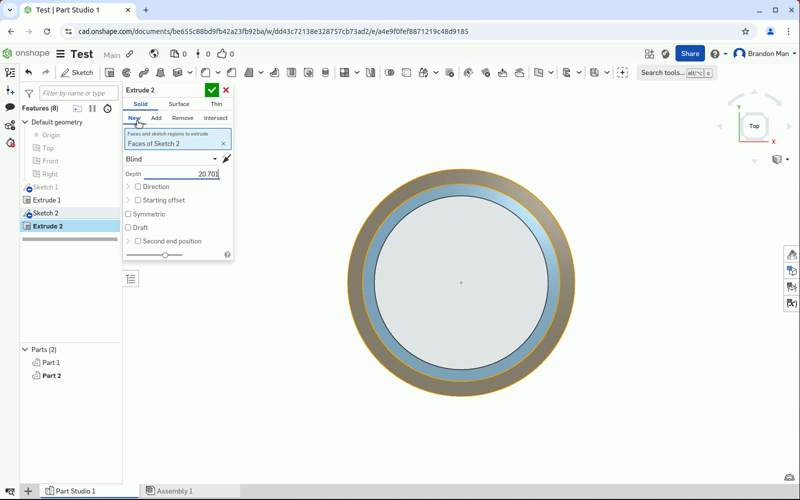
key(enter)
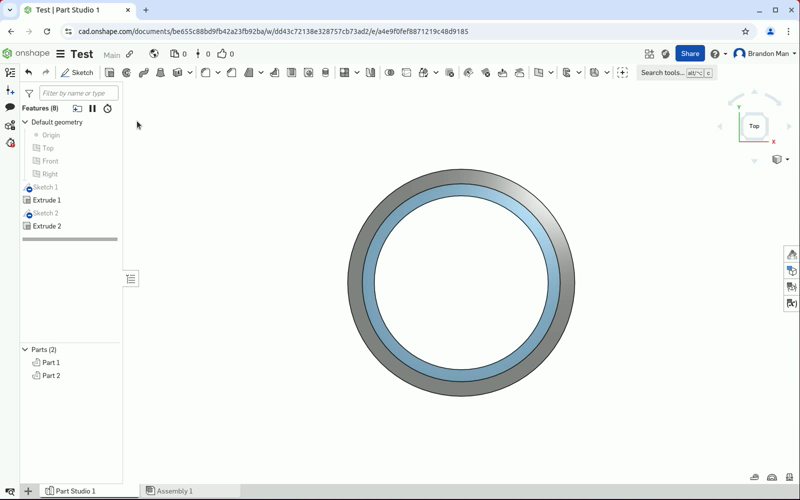
key(shift+h)
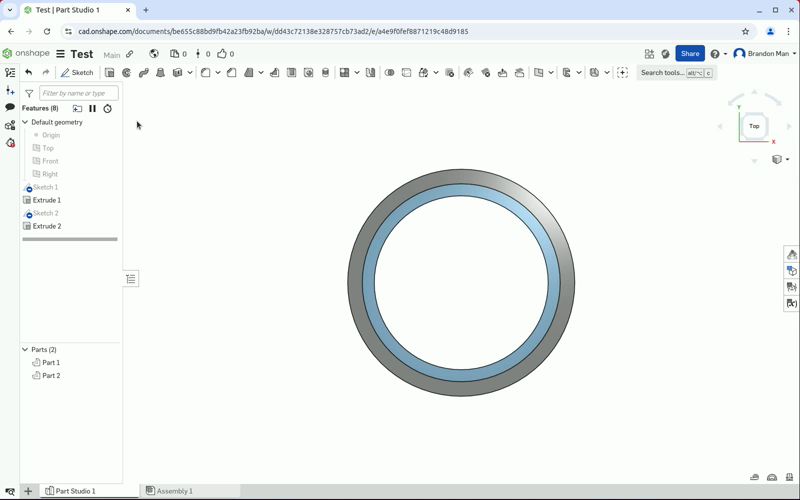
key(shift+h)
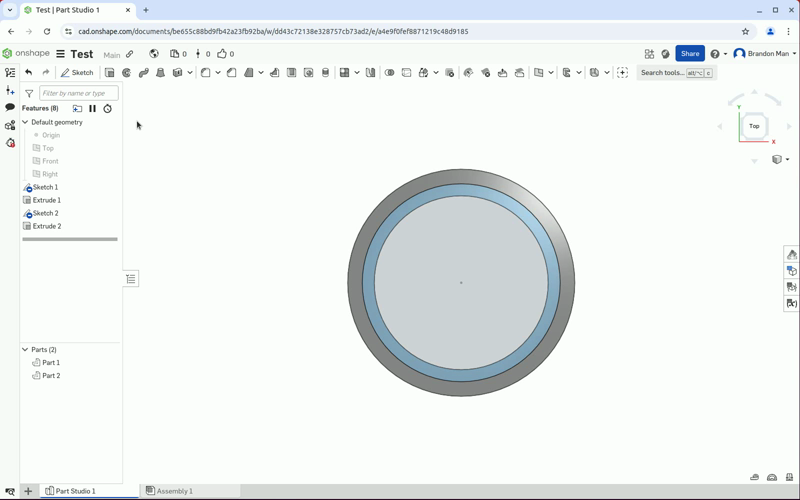
key(shift+7)
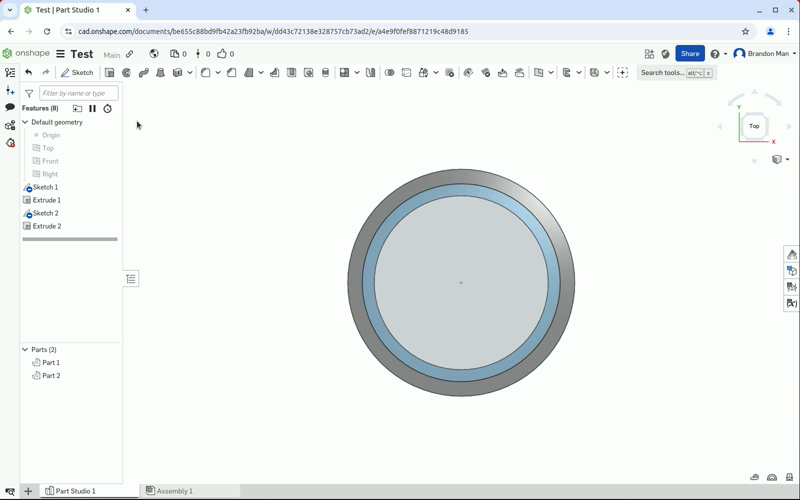
key(up, 3)
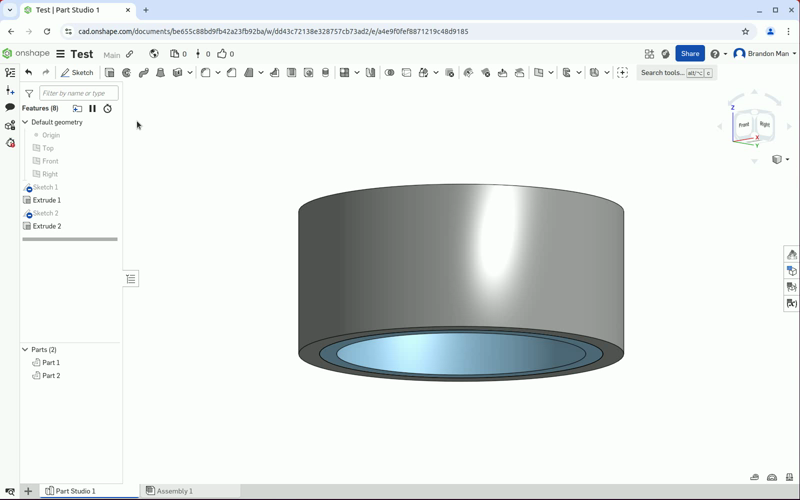
key(left, 3)
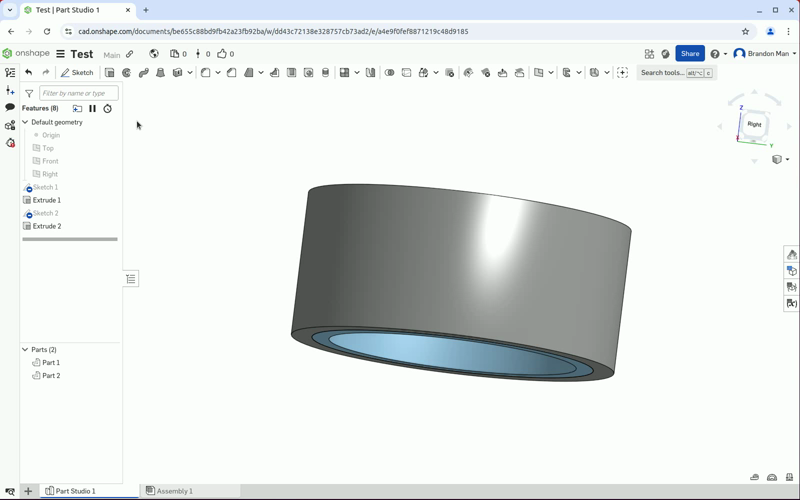
key(right, 3)
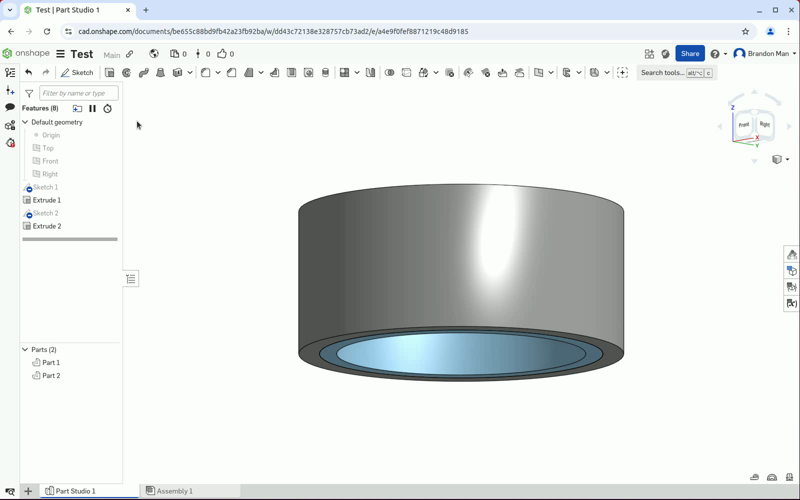
key(down, 3)
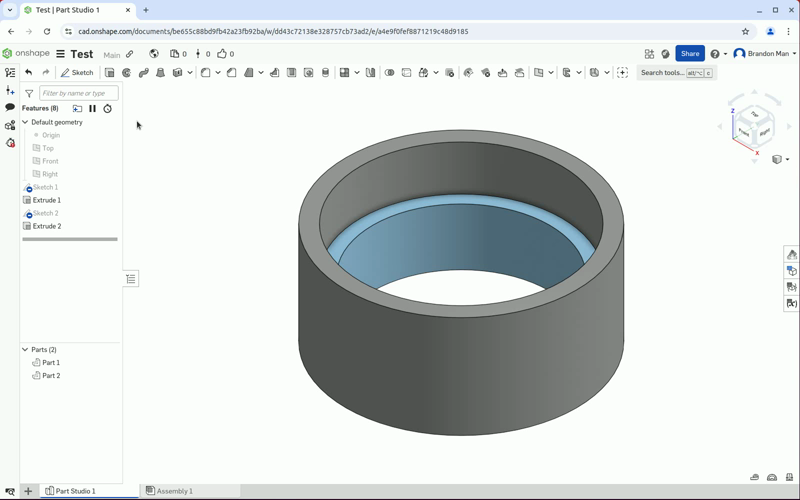
mouse_move(73, 189)
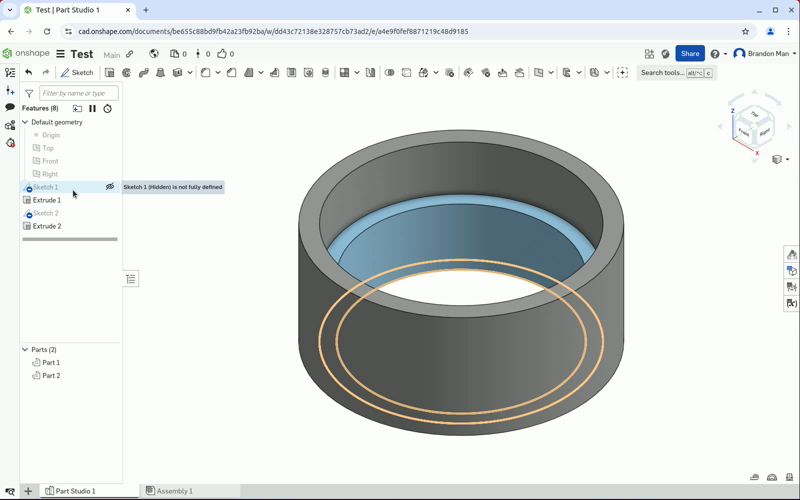
click(73, 189)